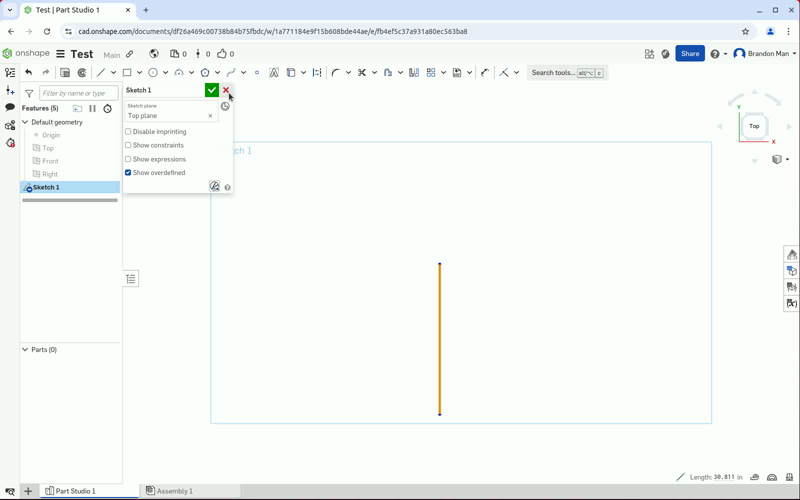
key(shift+h)
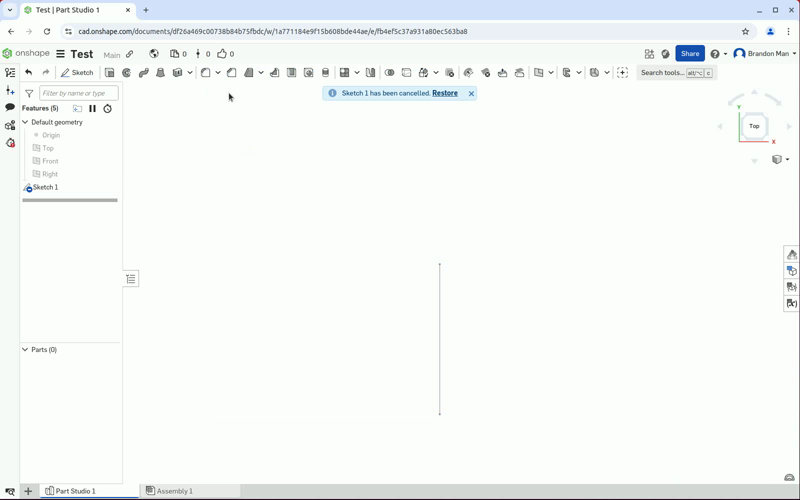
key(shift+s)
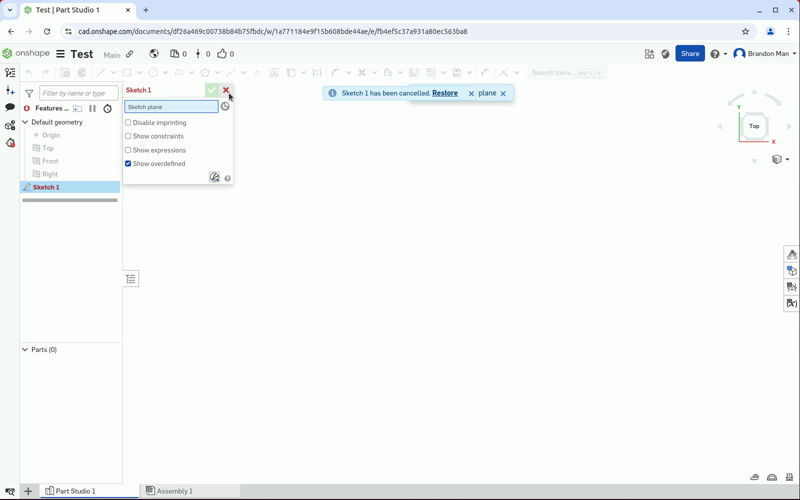
mouse_move(73, 150)
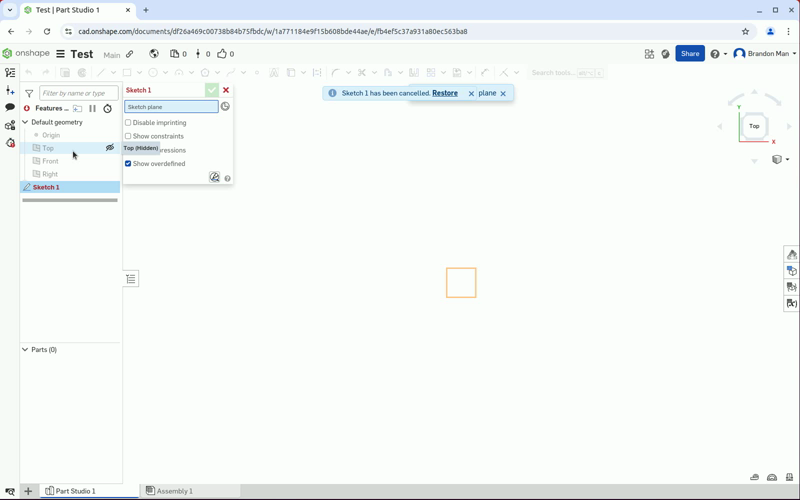
click(73, 150)
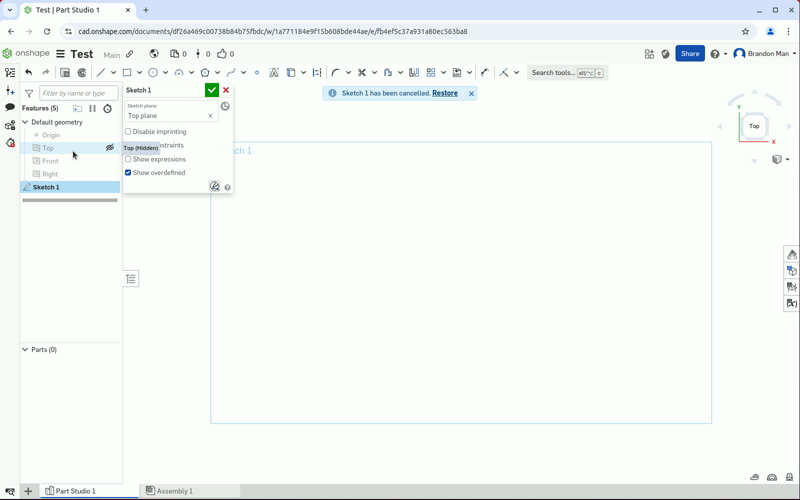
mouse_move(73, 352)
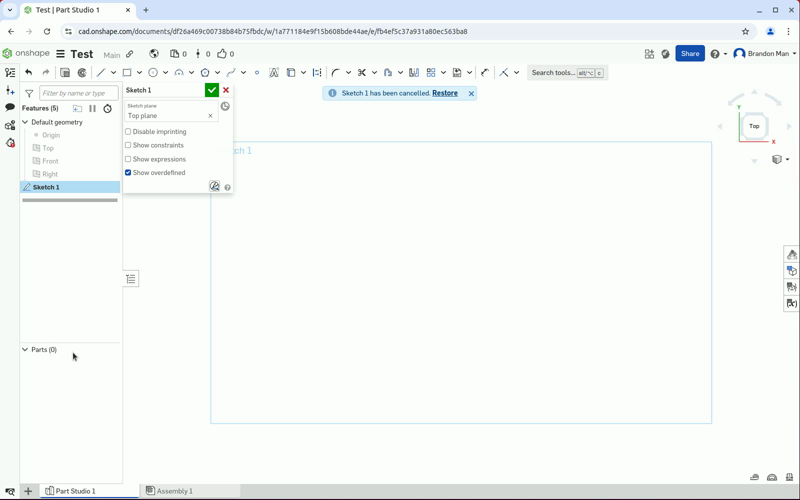
key(y)
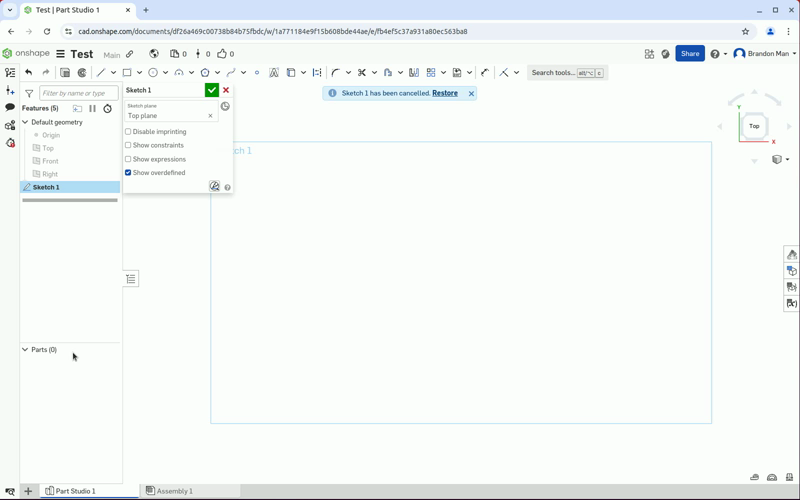
key(l)
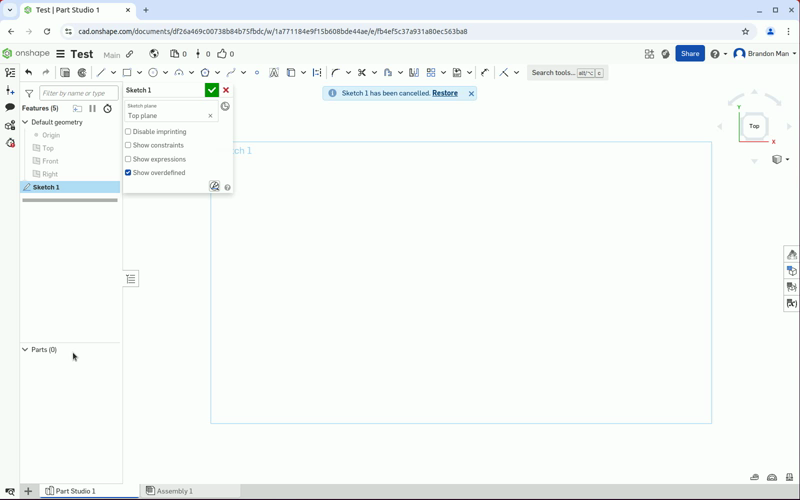
key_down(shift)
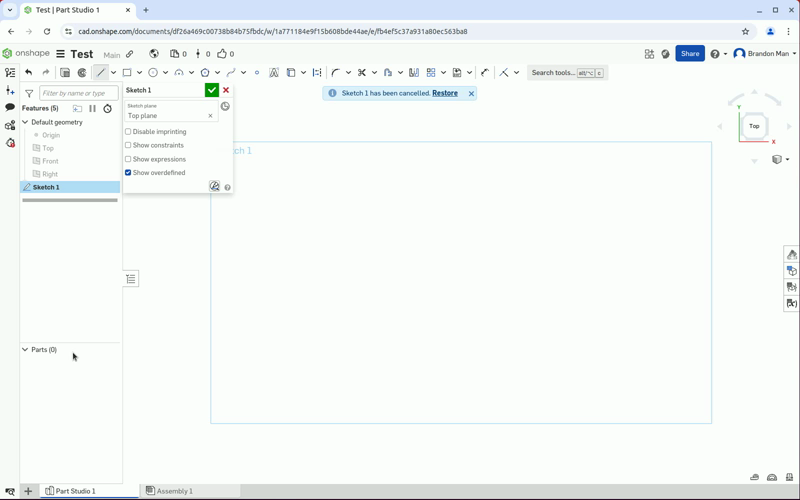
mouse_move(348, 395)
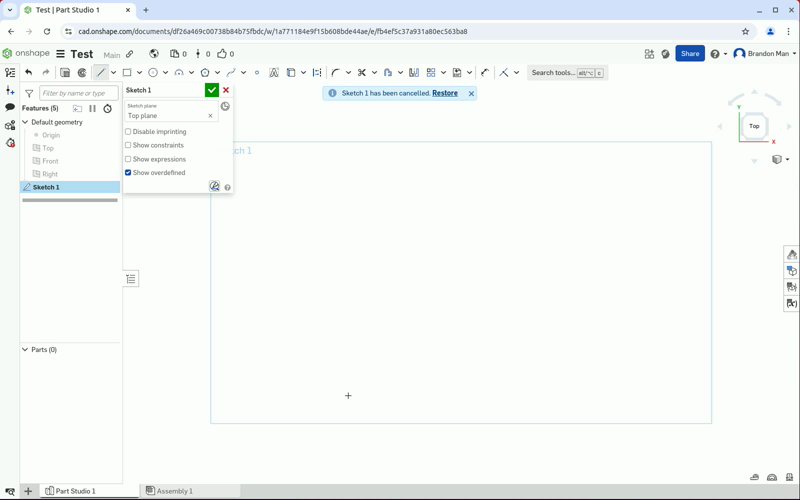
click(348, 395)
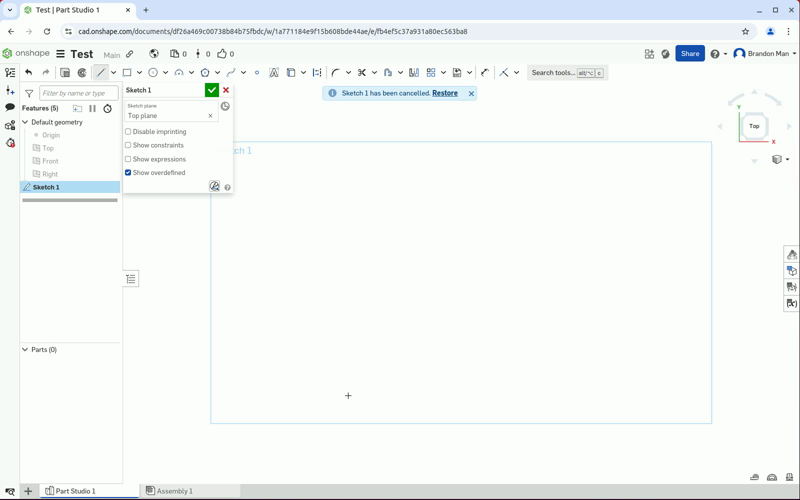
key_up(shift)
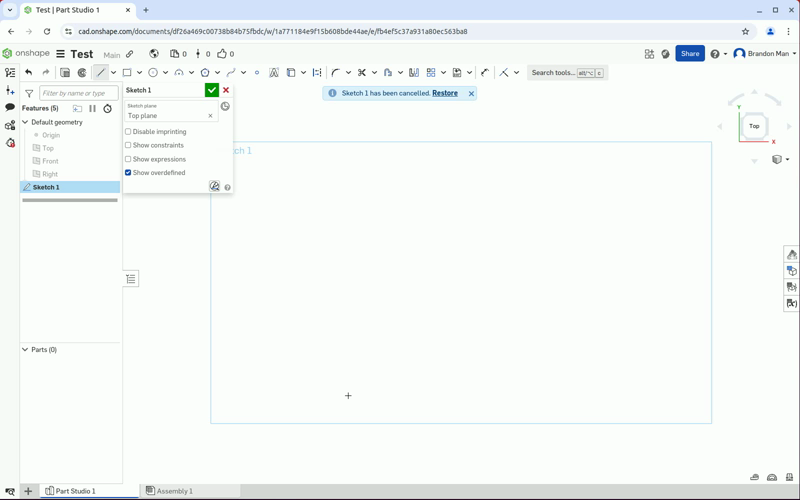
key_down(shift)
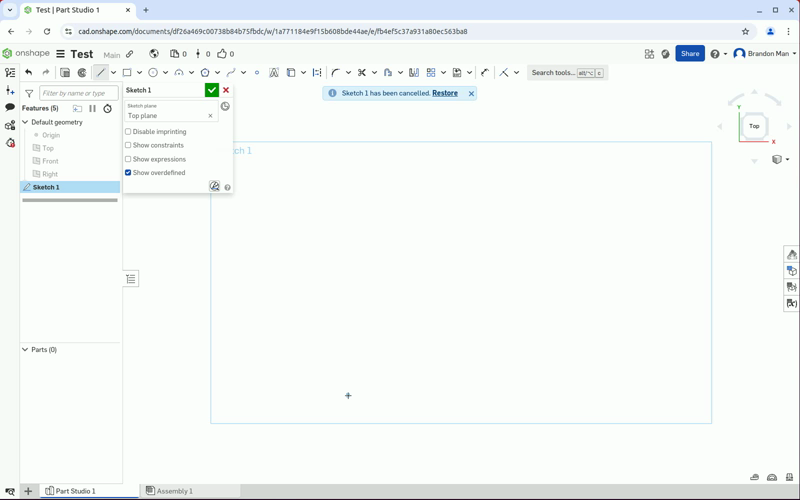
mouse_move(572, 395)
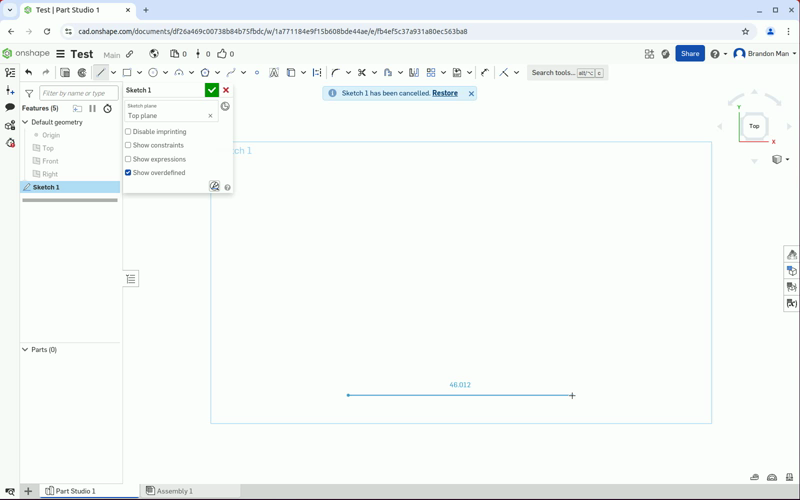
click(572, 395)
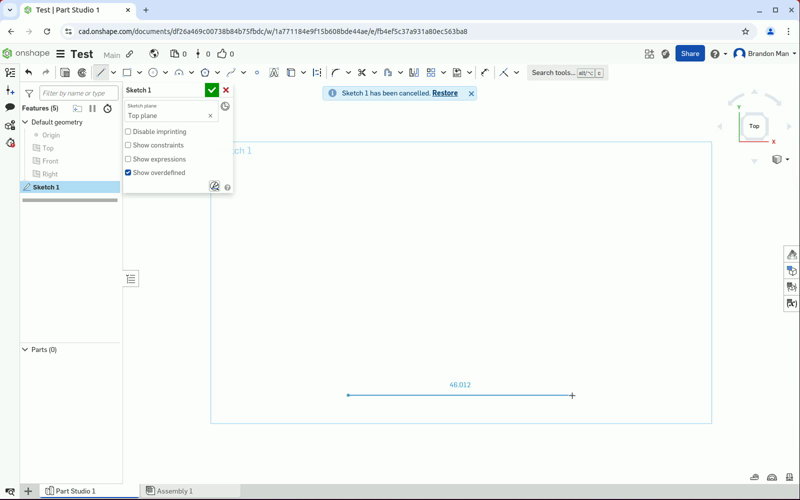
key_up(shift)
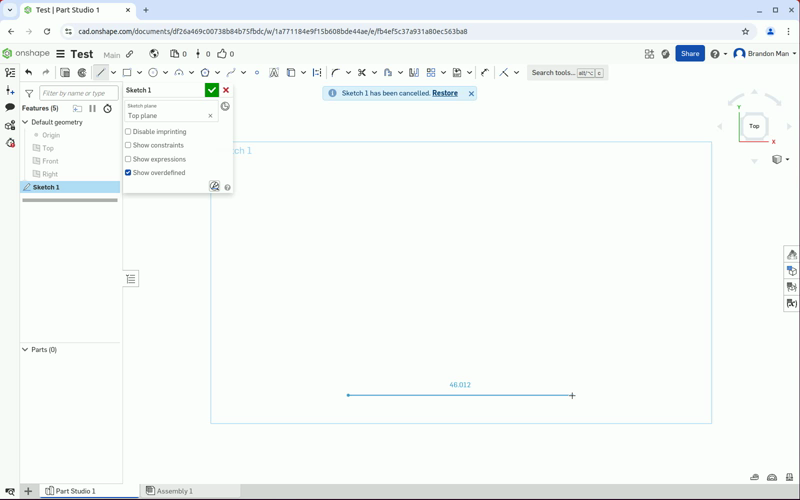
key_down(shift)
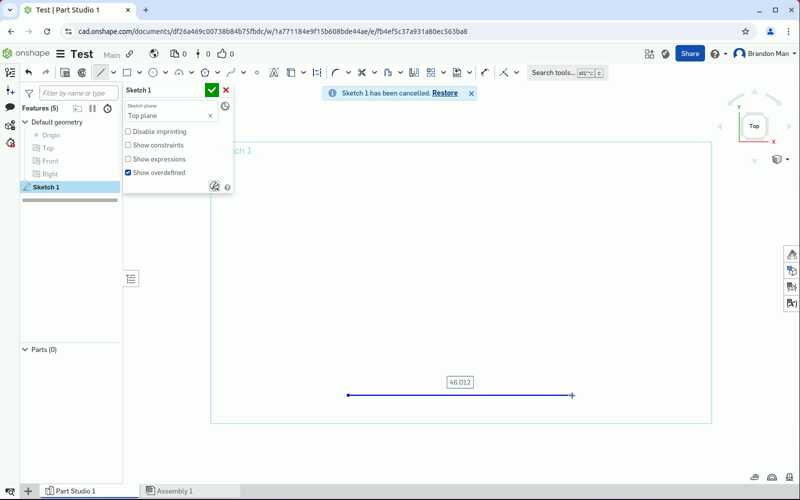
mouse_move(572, 171)
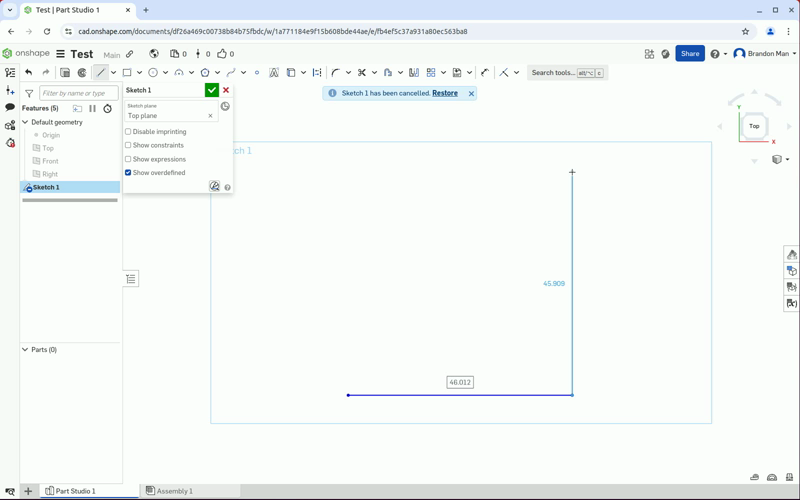
click(572, 171)
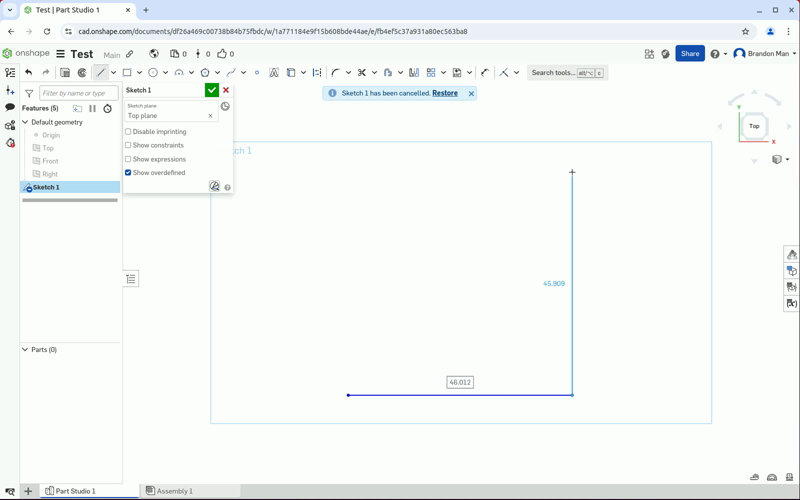
key_up(shift)
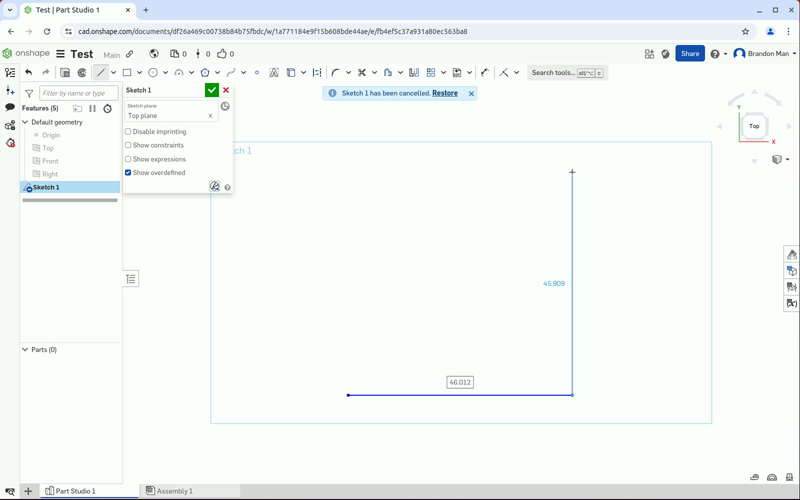
key_down(shift)
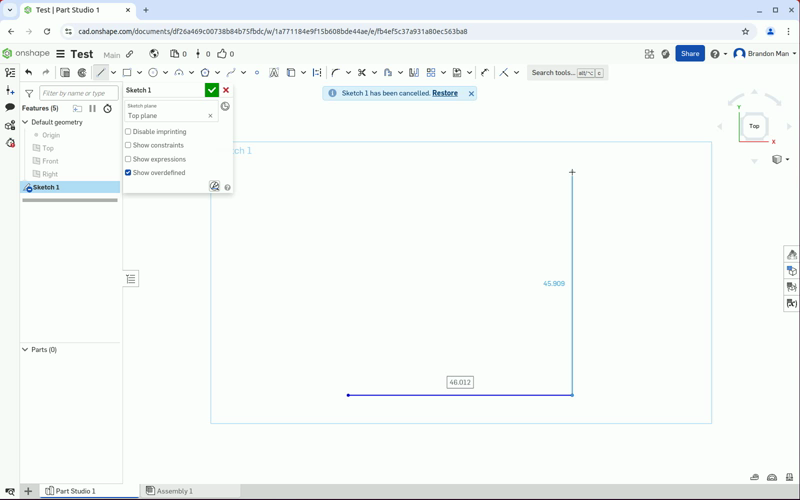
mouse_move(348, 171)
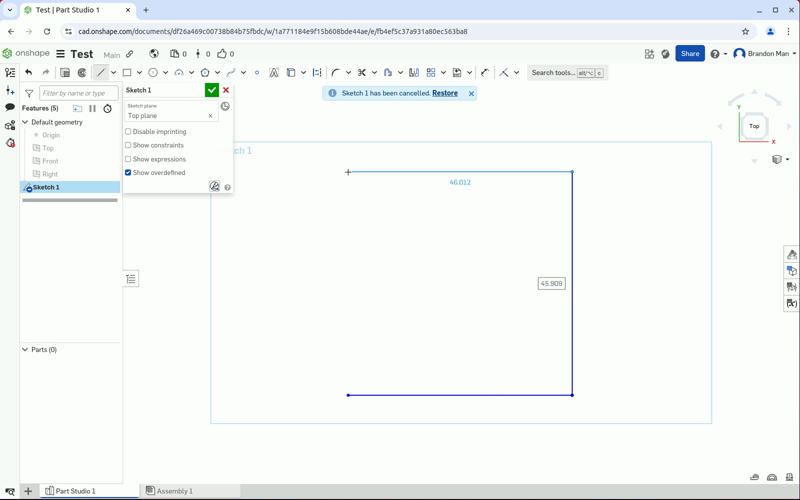
click(348, 171)
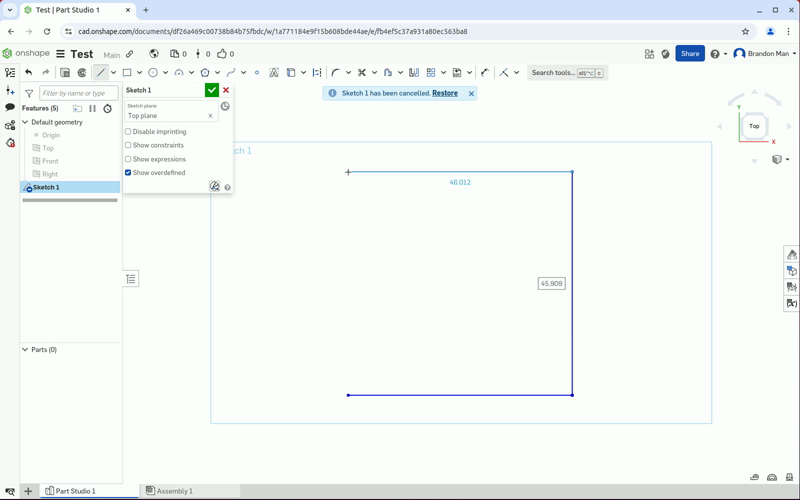
key_up(shift)
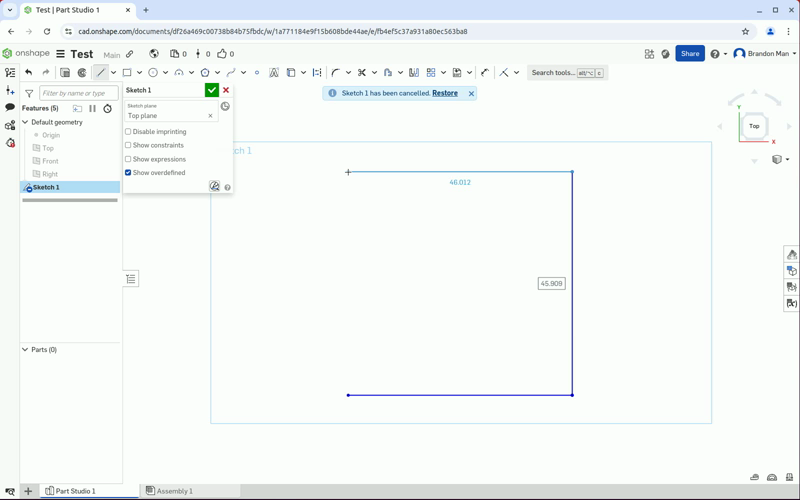
key_down(shift)
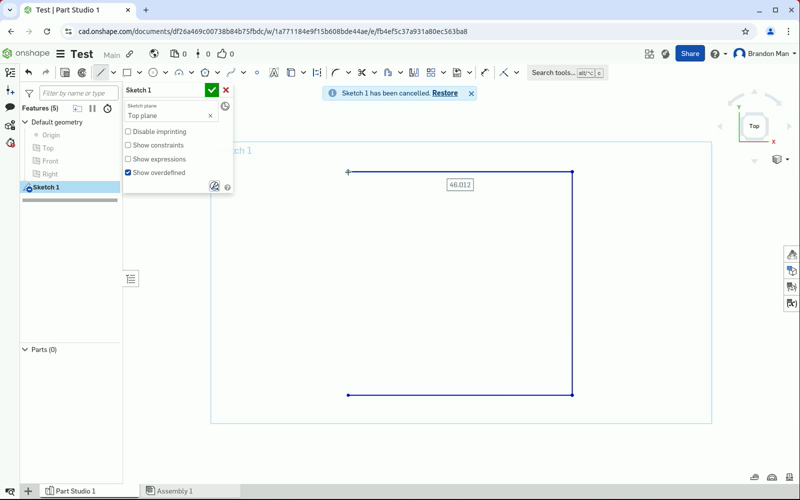
mouse_move(348, 395)
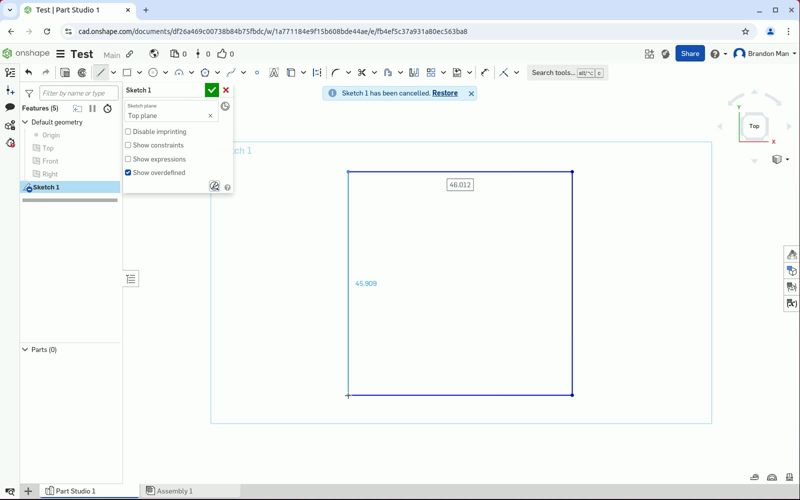
key_up(shift)
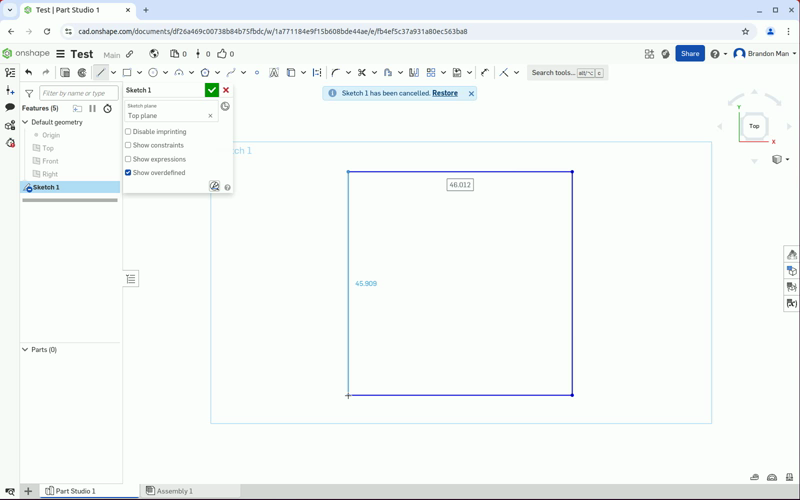
click(348, 395)
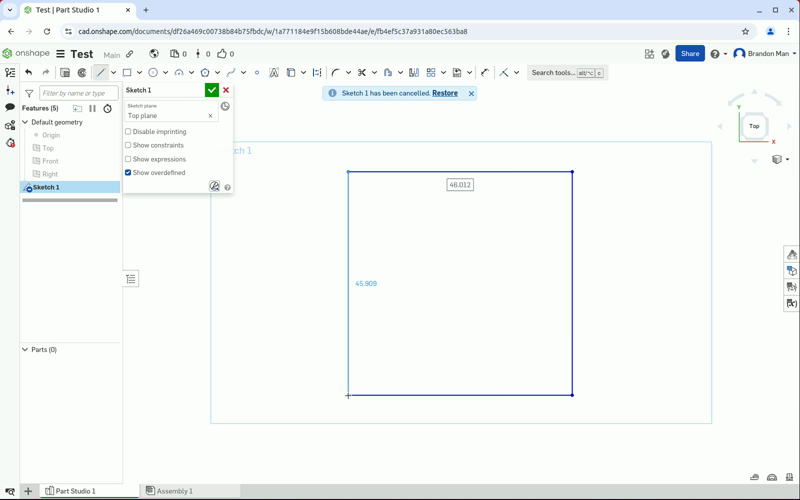
key(esc)
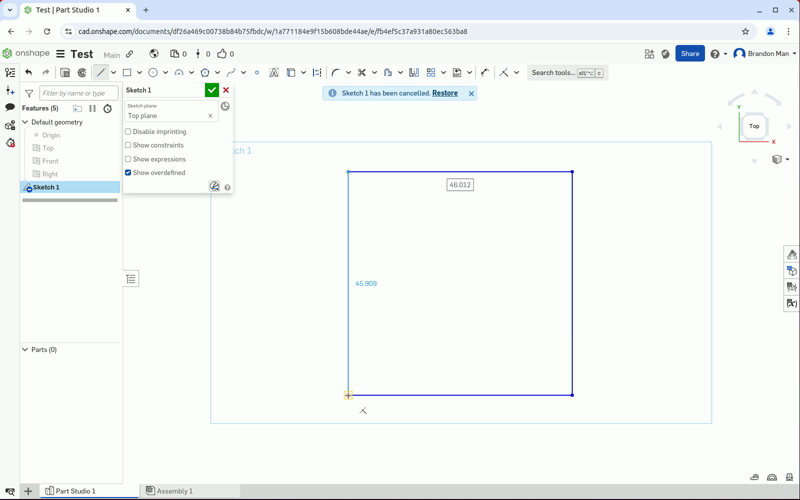
mouse_move(504, 289)
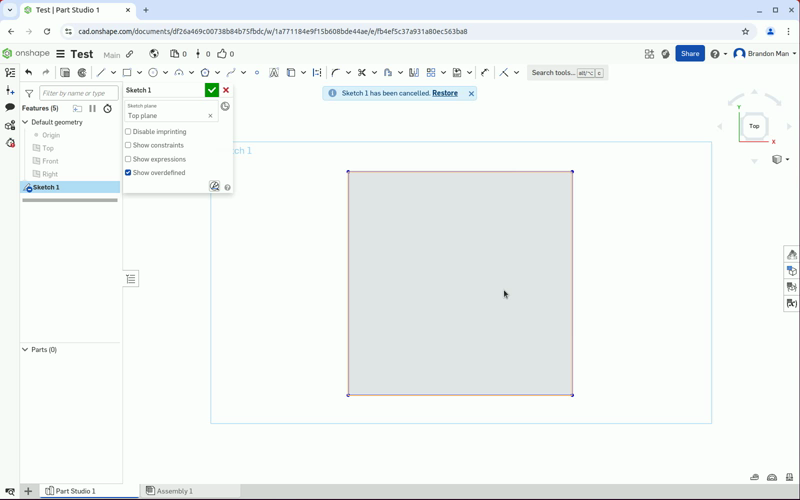
click(504, 289)
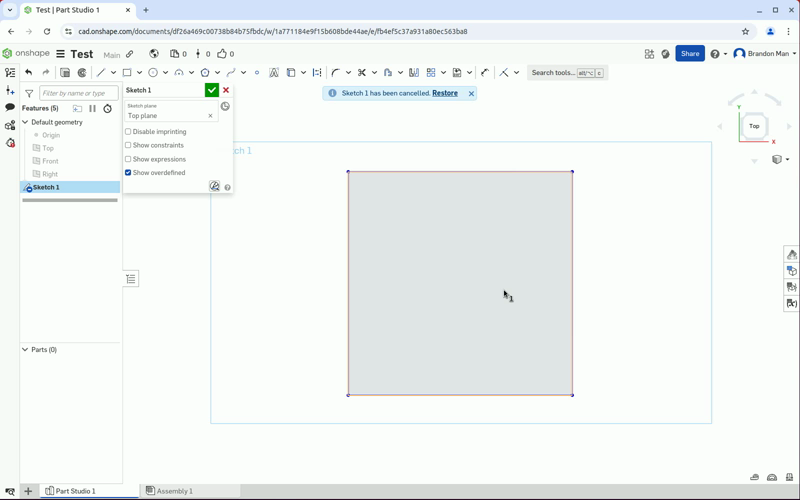
mouse_move(73, 352)
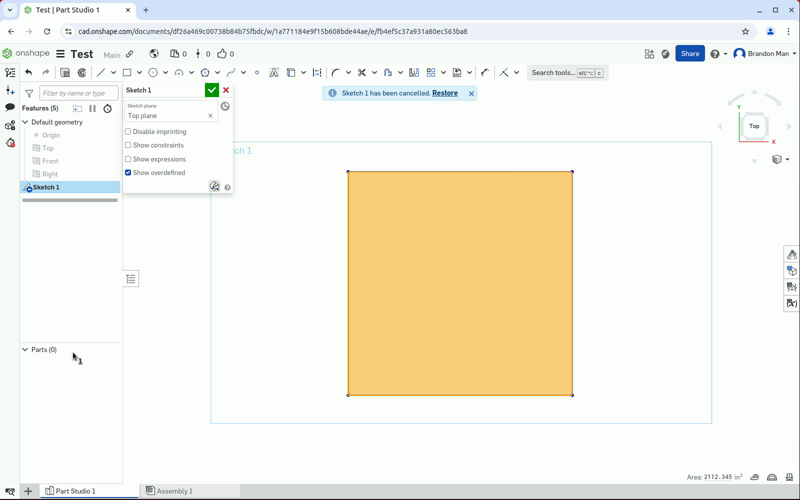
key(shift+y)
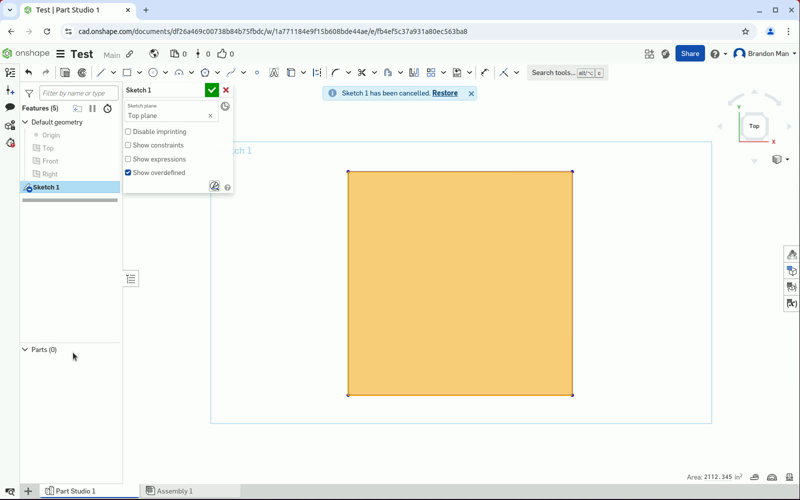
key(shift+e)
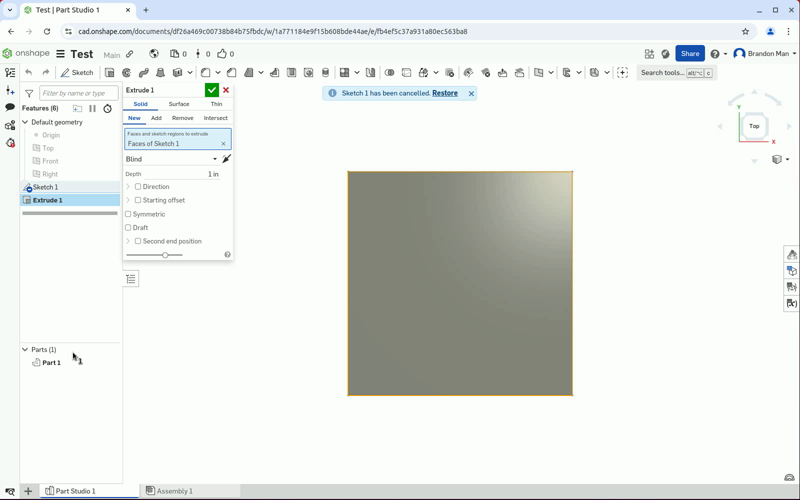
mouse_move(143, 106)
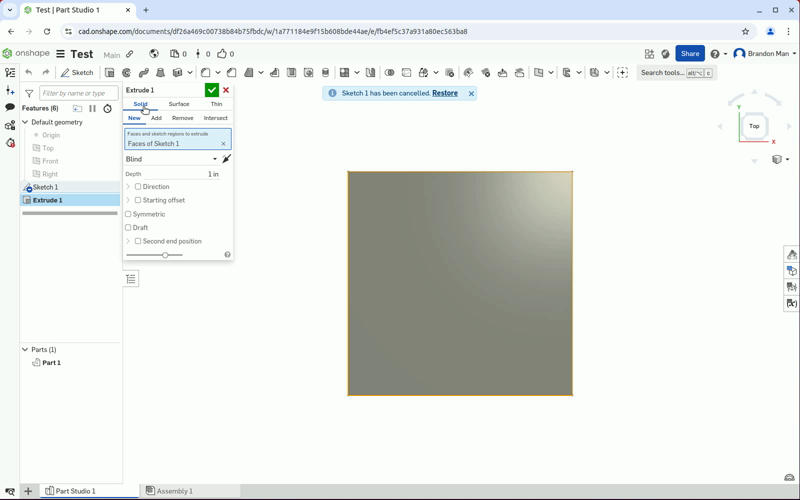
click(143, 106)
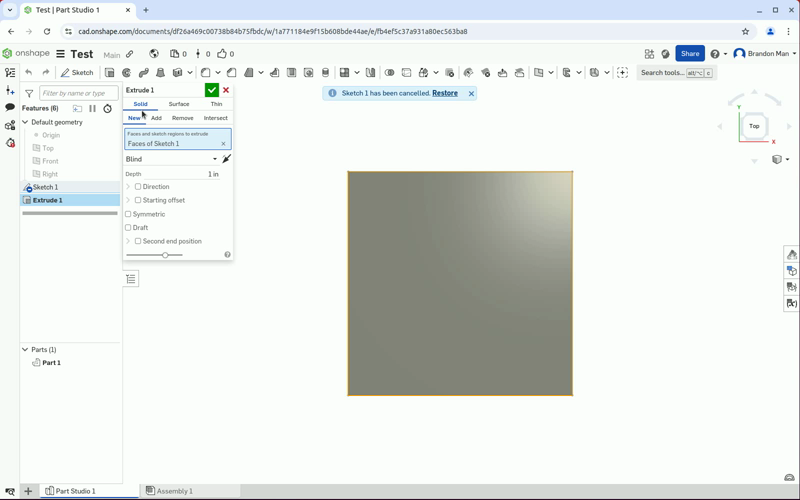
mouse_move(137, 120)
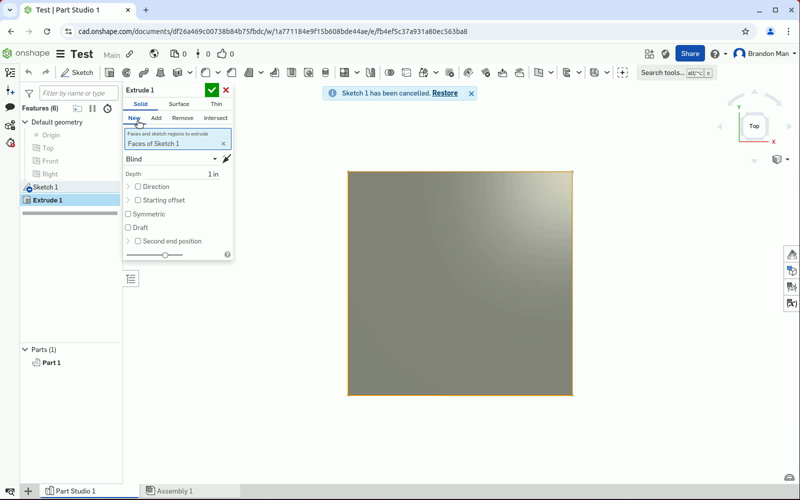
click(137, 120)
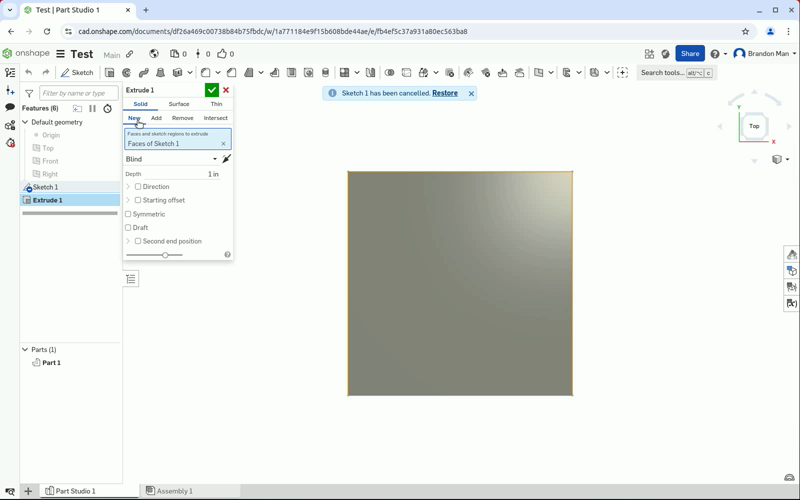
key(tab, 4)
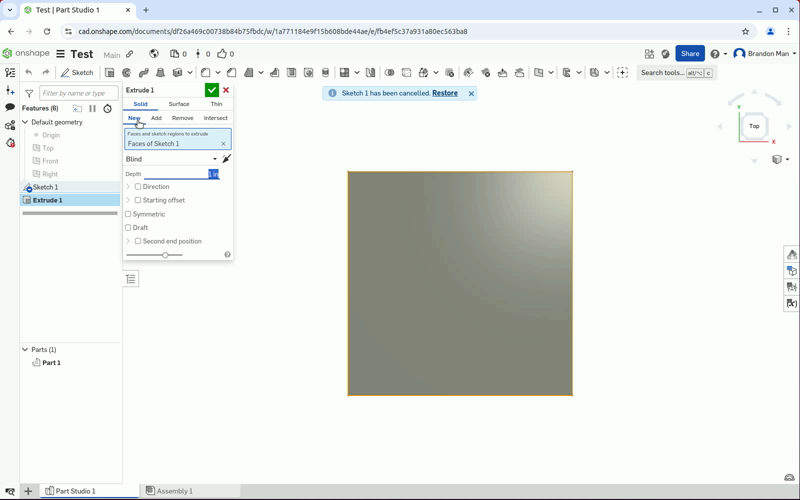
text(-7.462)
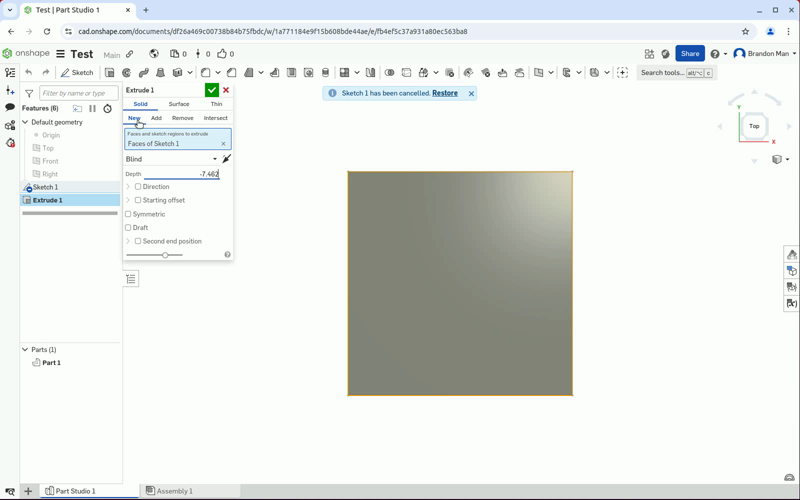
key(enter)
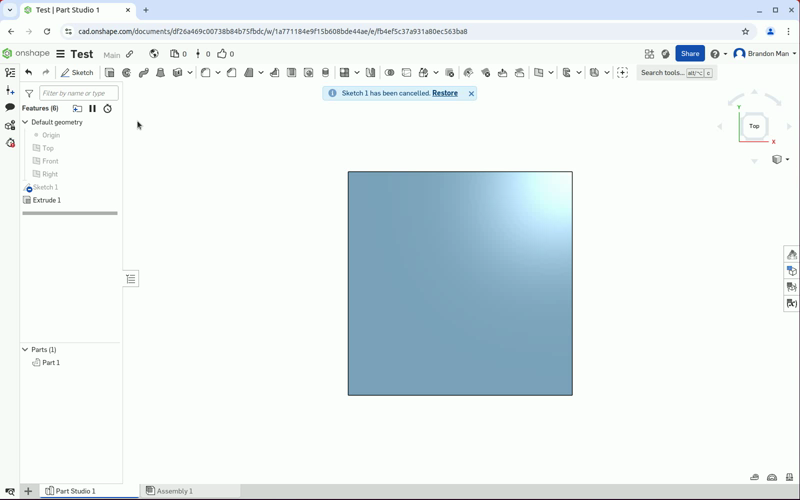
key(shift+h)
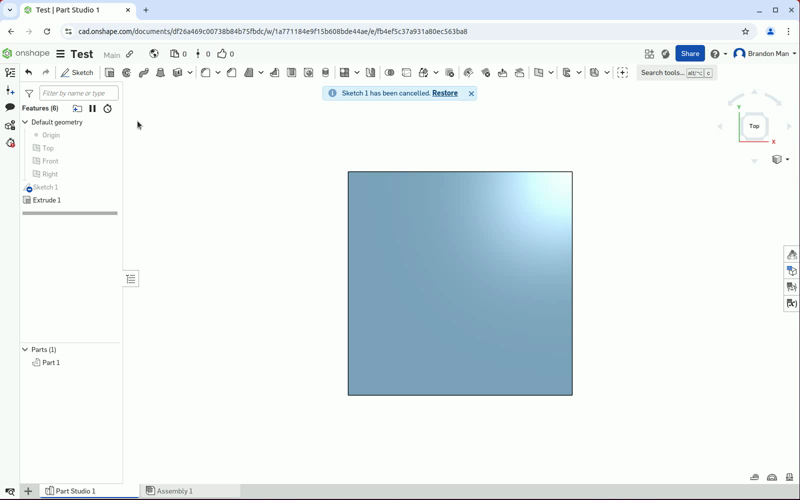
key(shift+h)
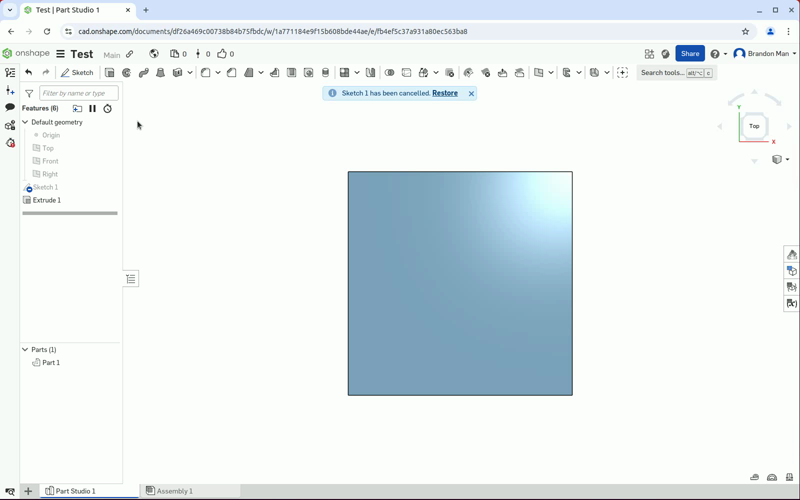
mouse_move(73, 189)
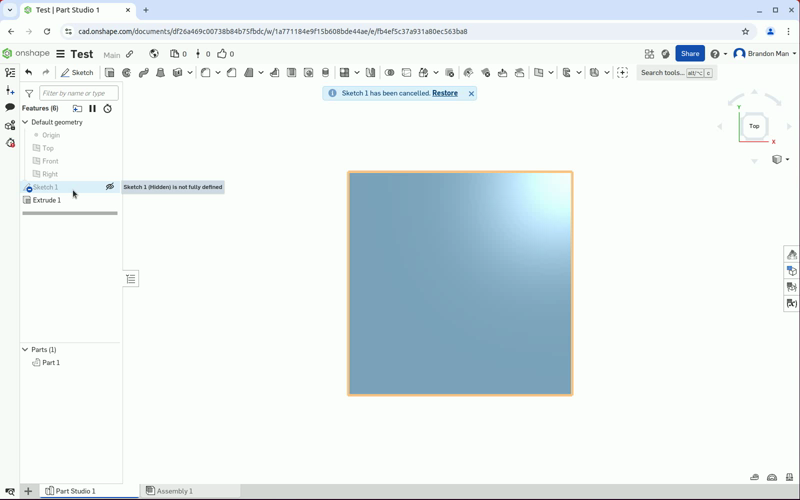
click(73, 189)
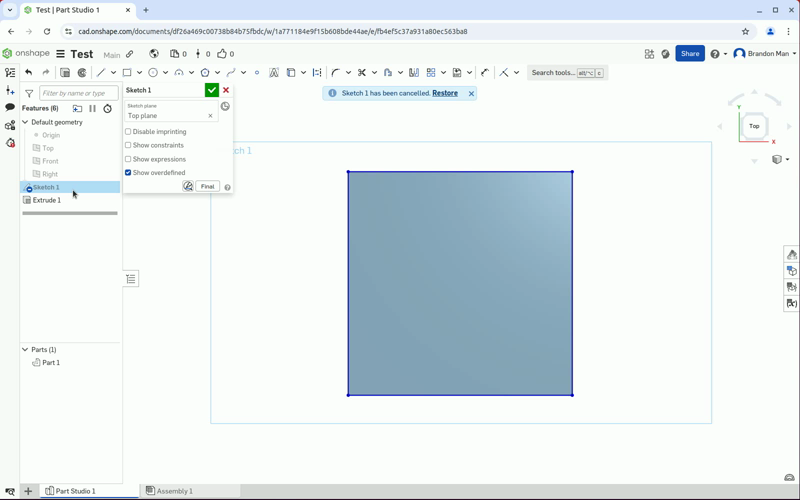
mouse_move(229, 92)
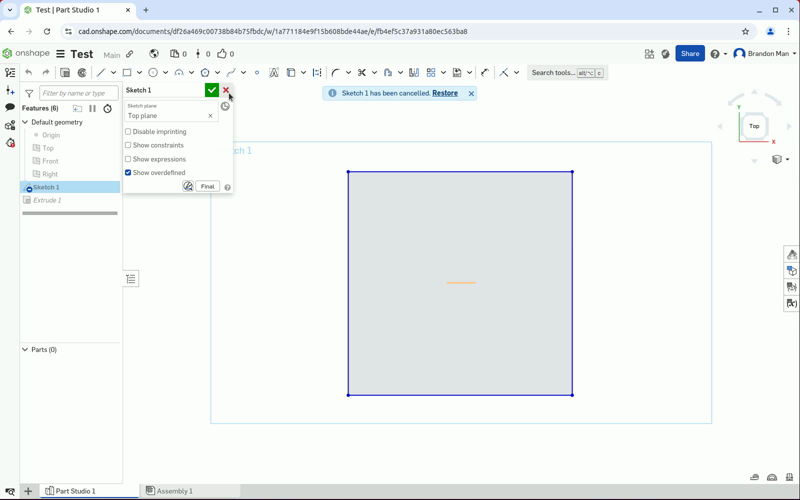
click(229, 92)
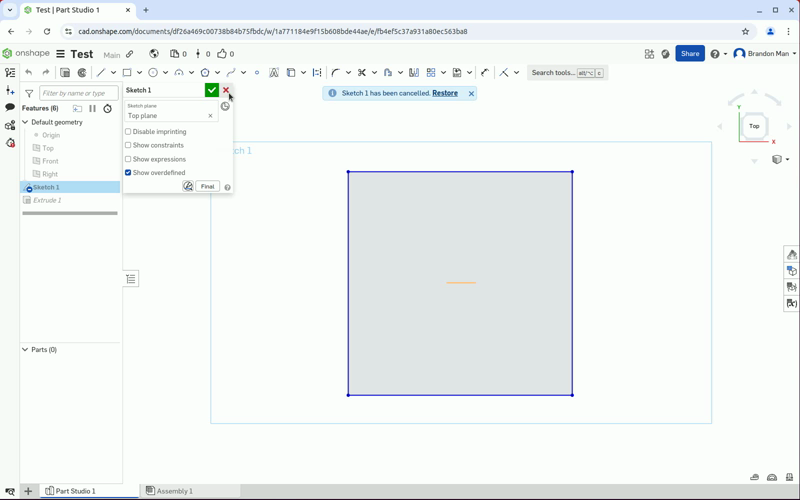
key(shift+s)
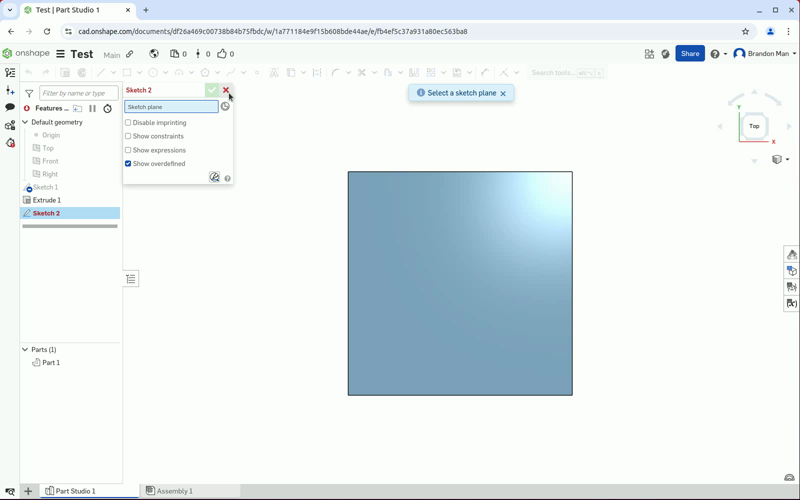
mouse_move(73, 150)
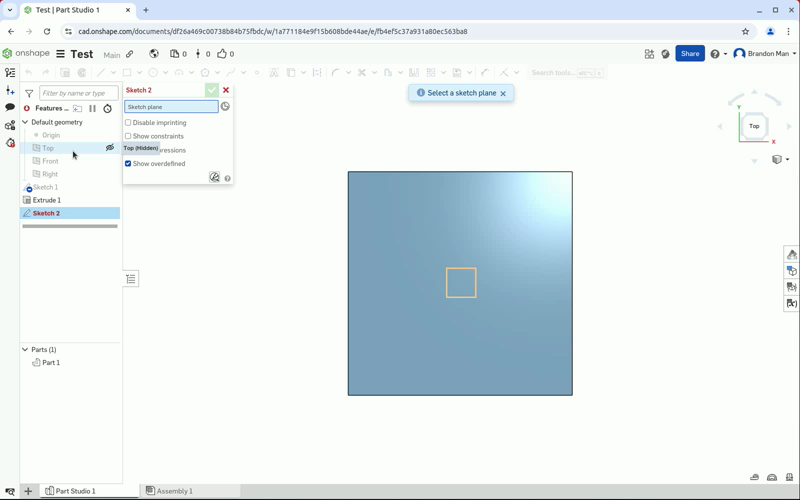
click(73, 150)
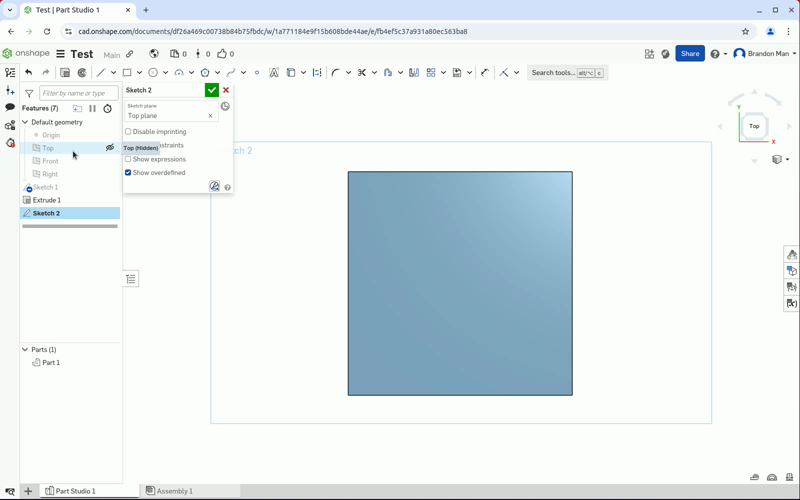
mouse_move(73, 352)
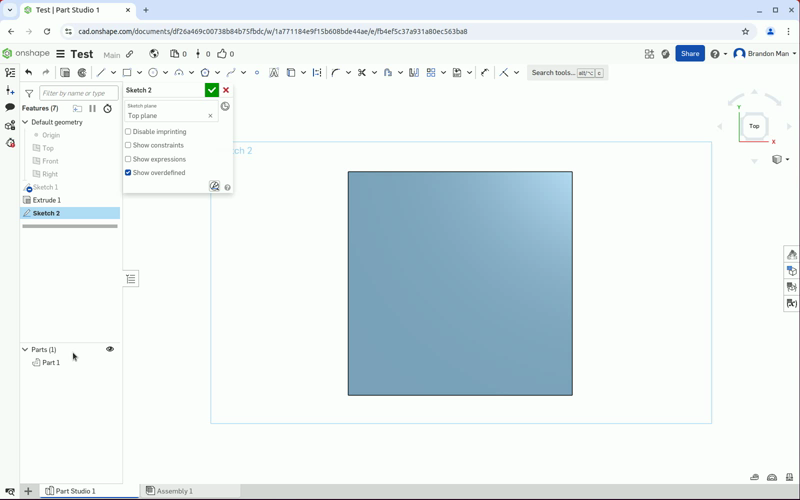
key(y)
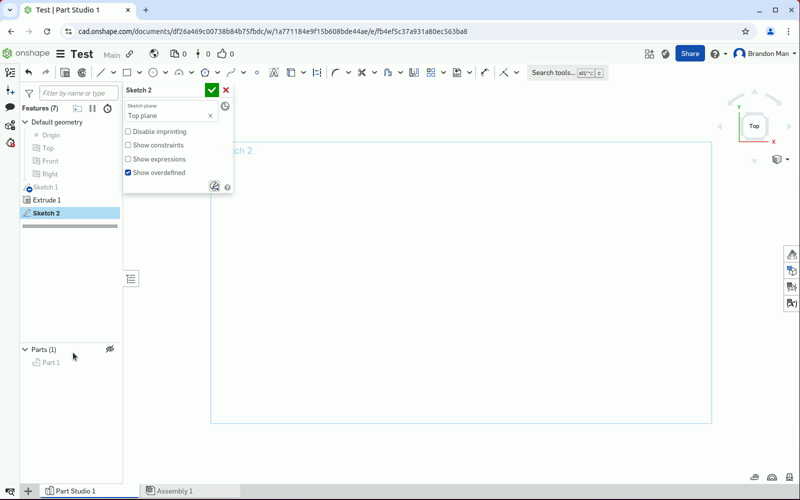
key(c)
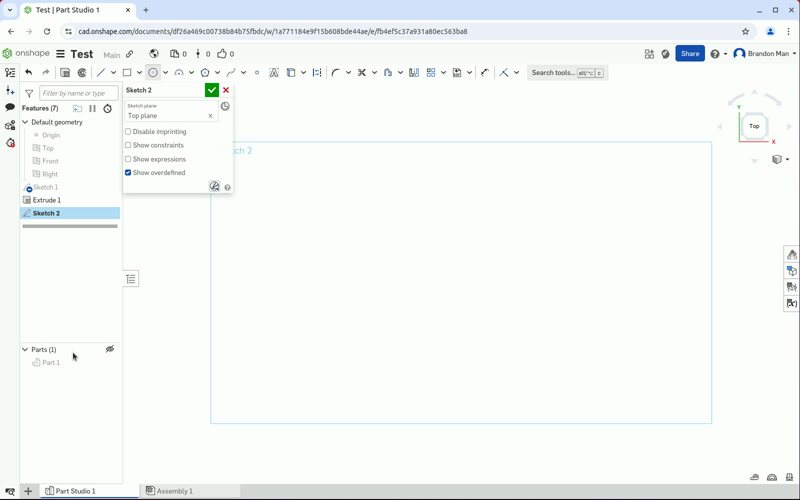
key_down(shift)
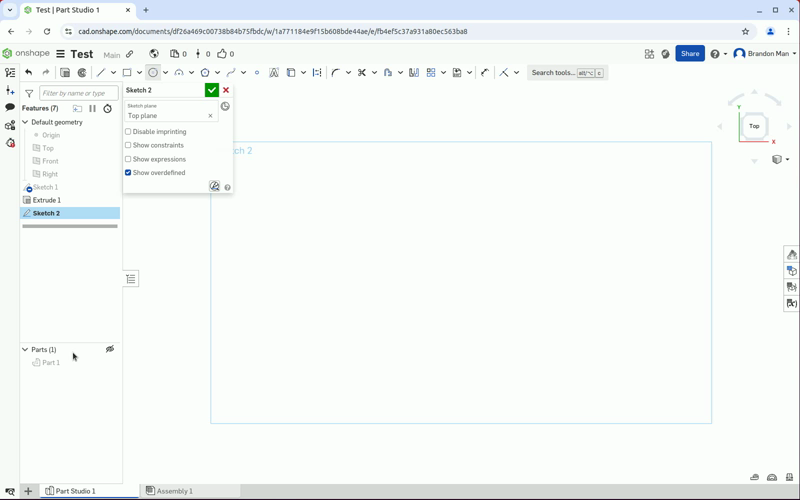
mouse_move(460, 282)
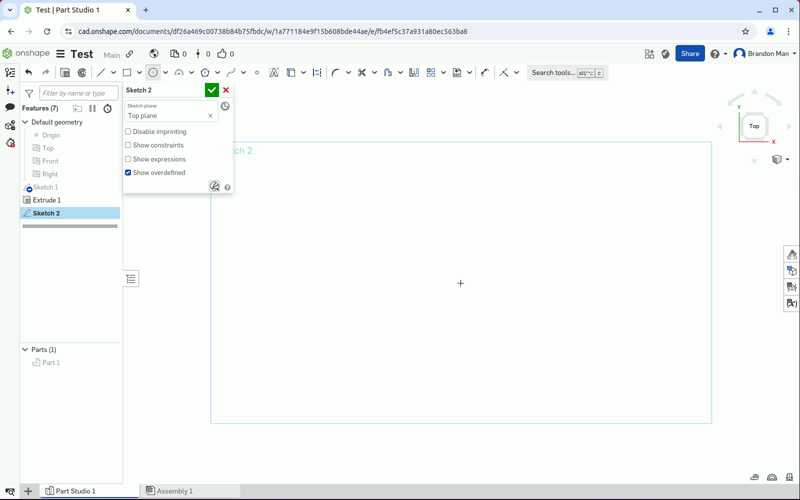
click(460, 282)
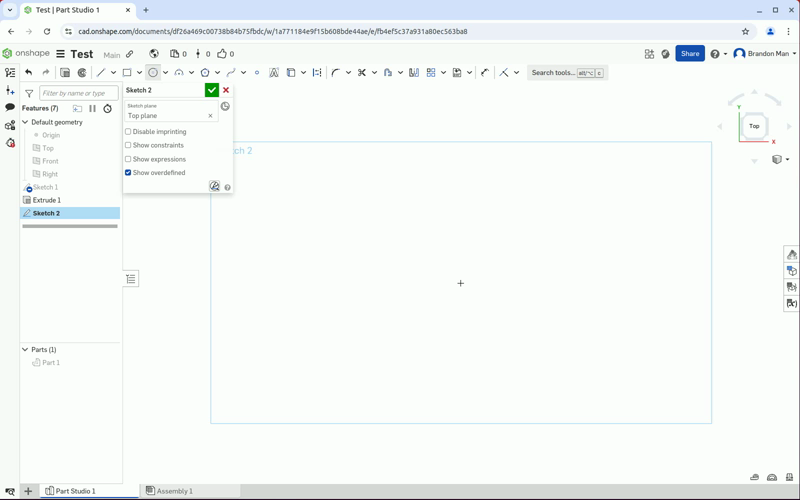
key_up(shift)
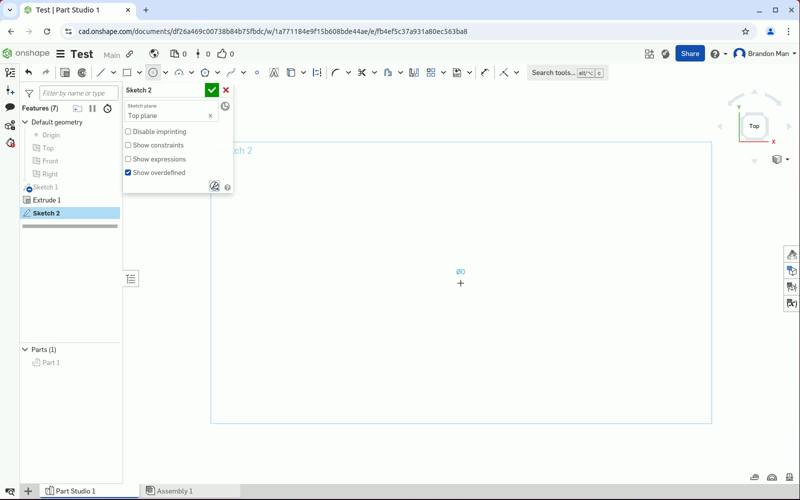
mouse_move(489, 282)
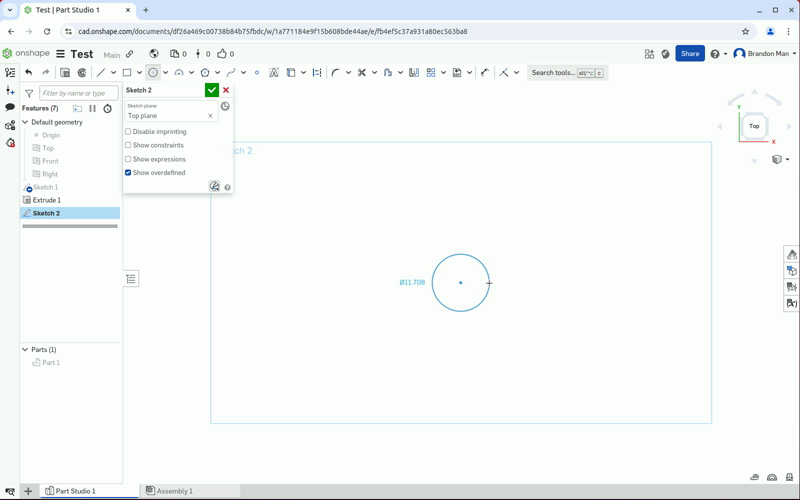
click(489, 282)
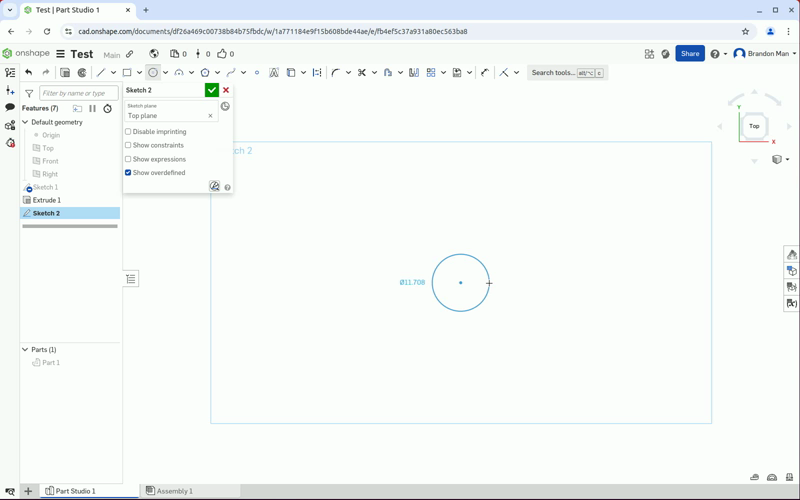
key(esc)
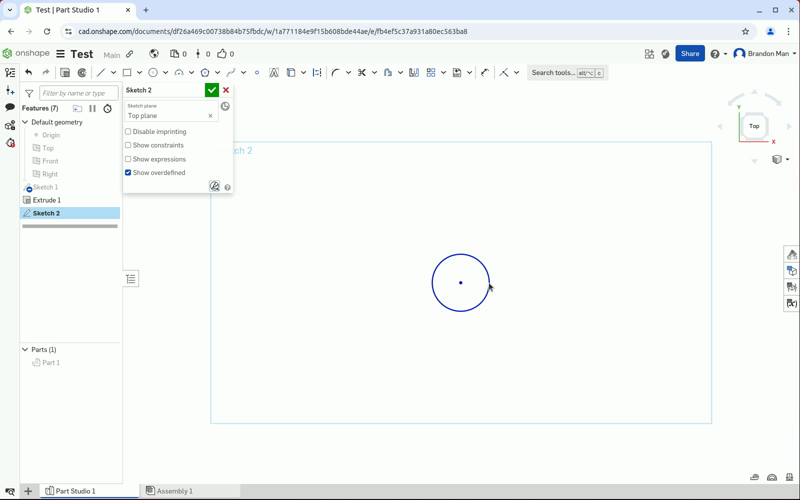
mouse_move(459, 305)
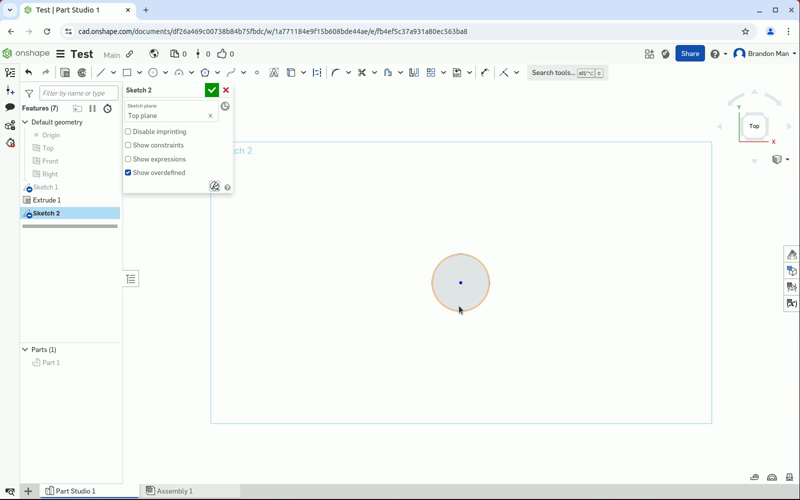
click(459, 305)
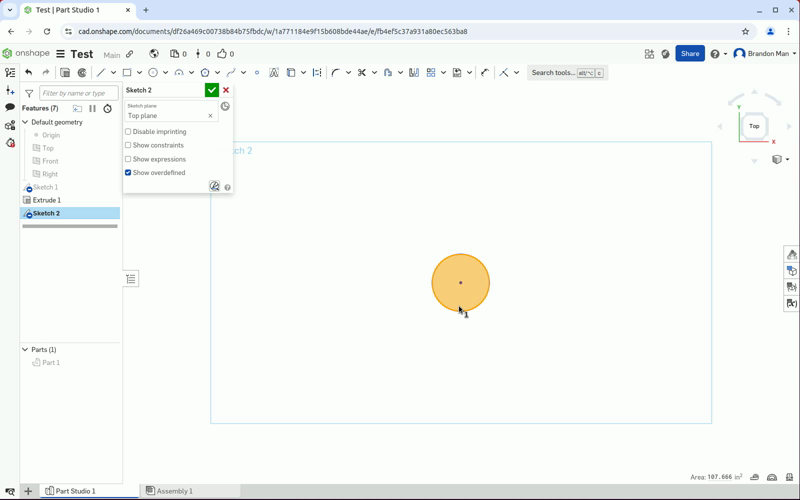
mouse_move(73, 352)
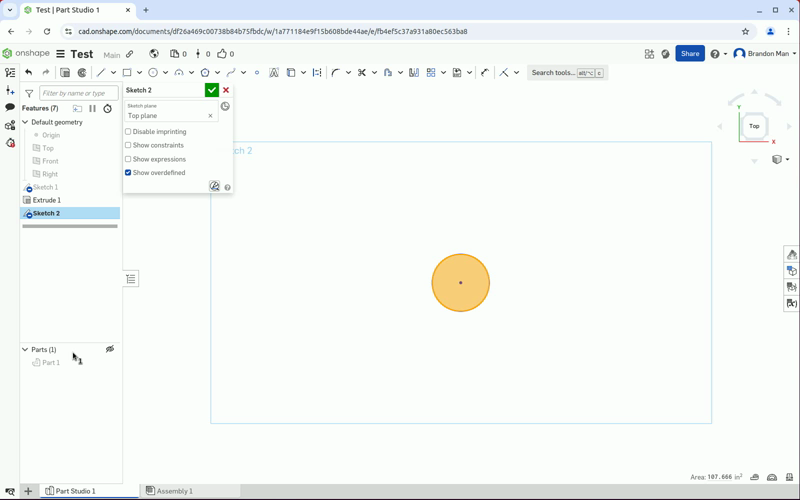
key(shift+y)
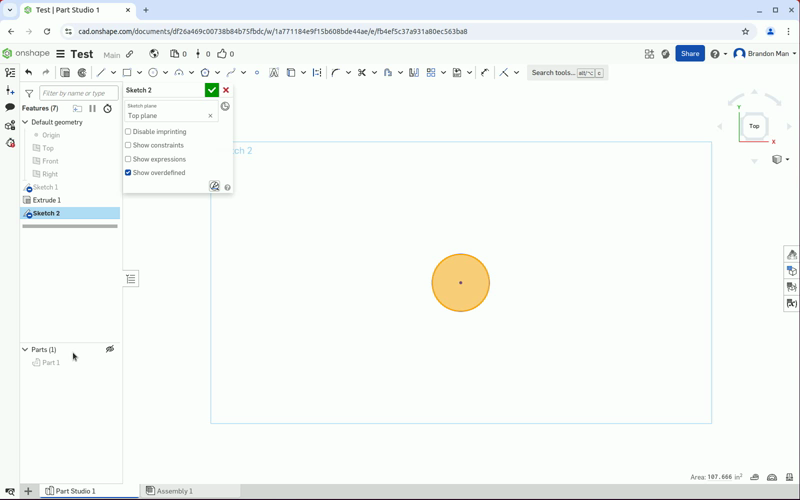
key(shift+e)
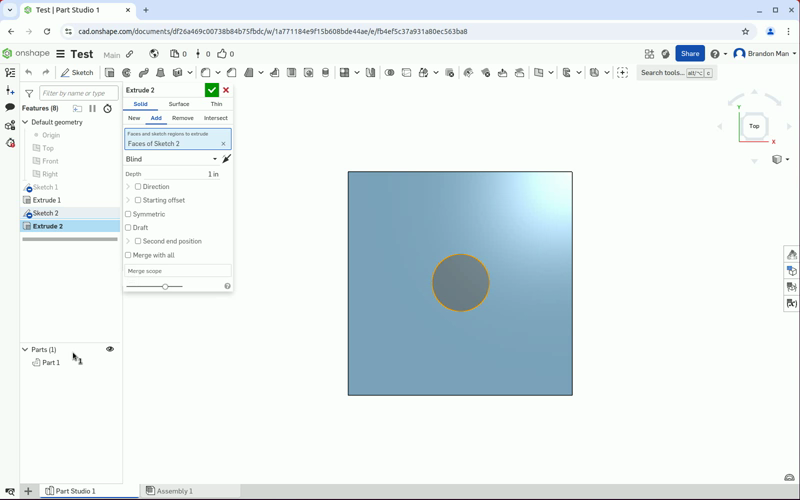
mouse_move(143, 106)
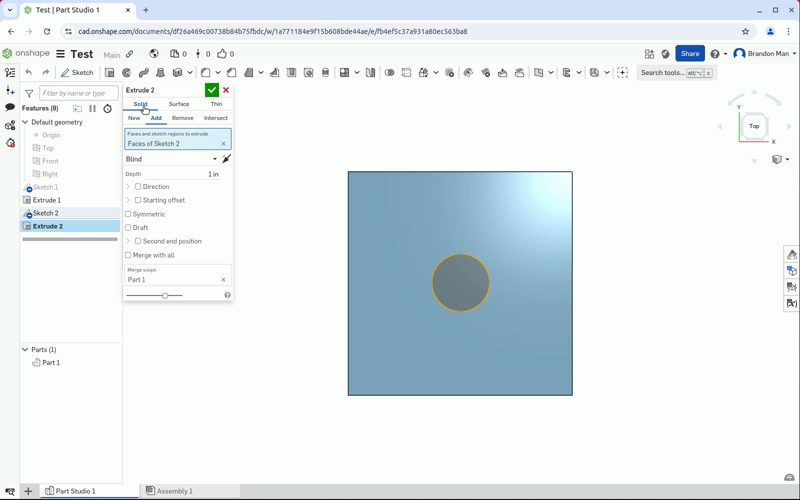
click(143, 106)
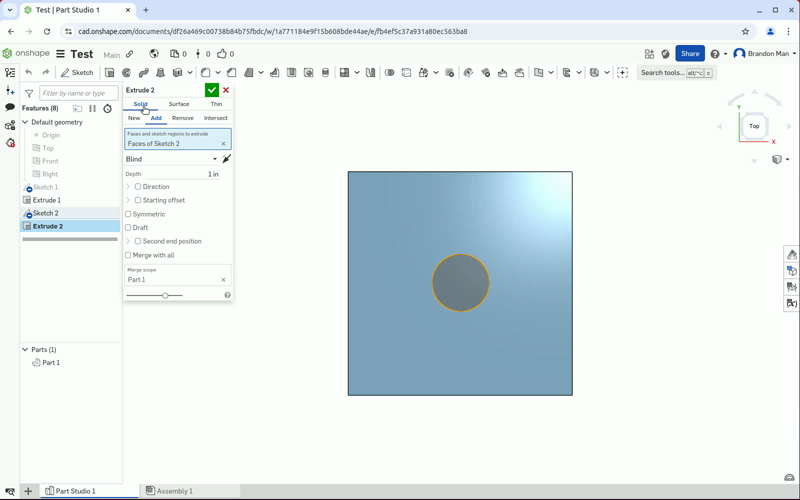
mouse_move(186, 120)
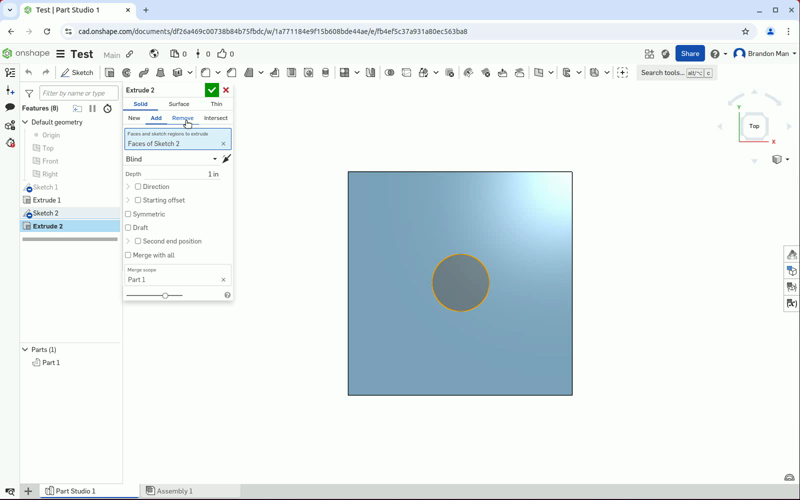
click(186, 120)
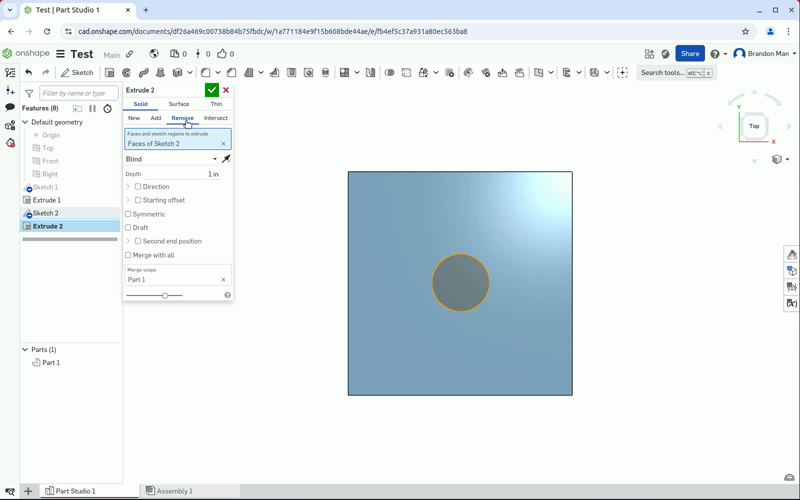
key(tab, 4)
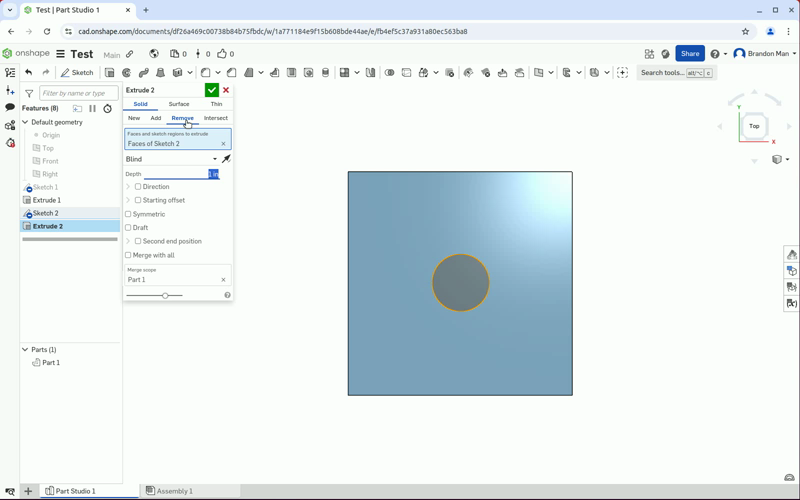
text(1.926)
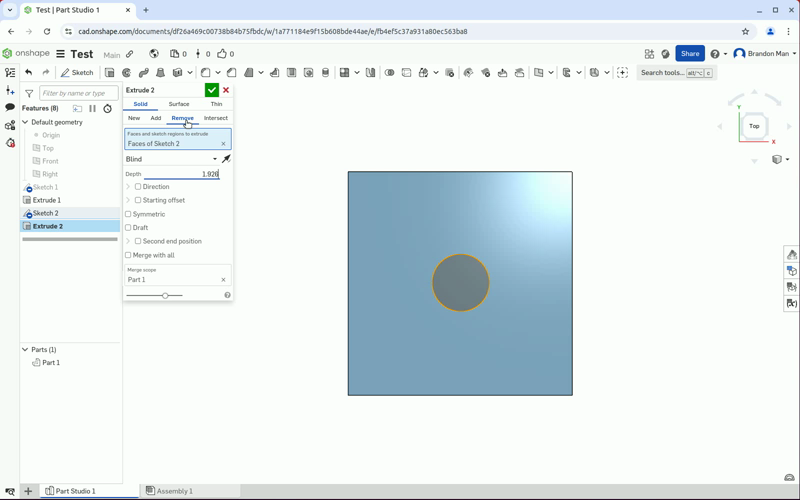
key(tab, 6)
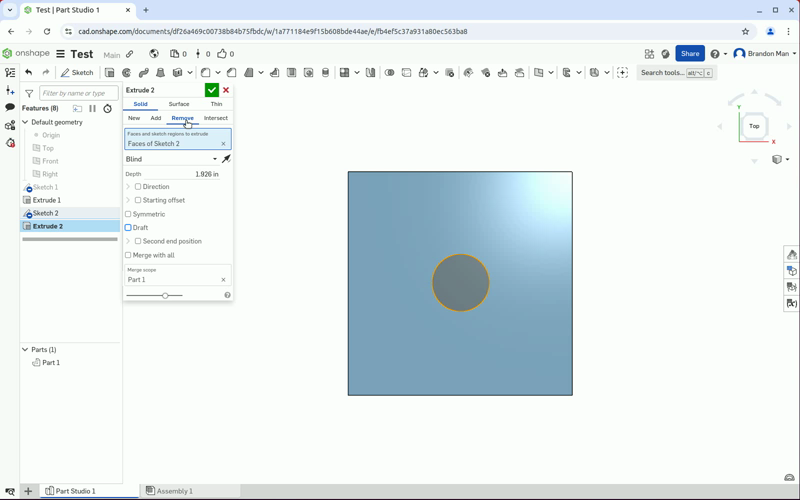
key(space)
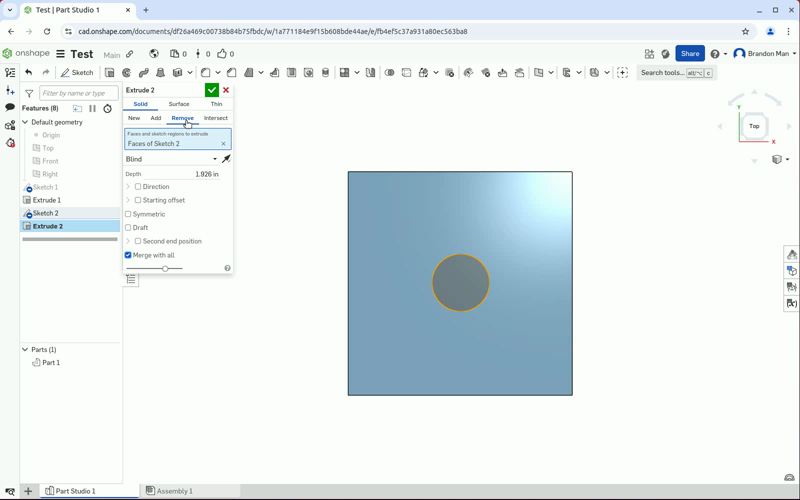
key(enter)
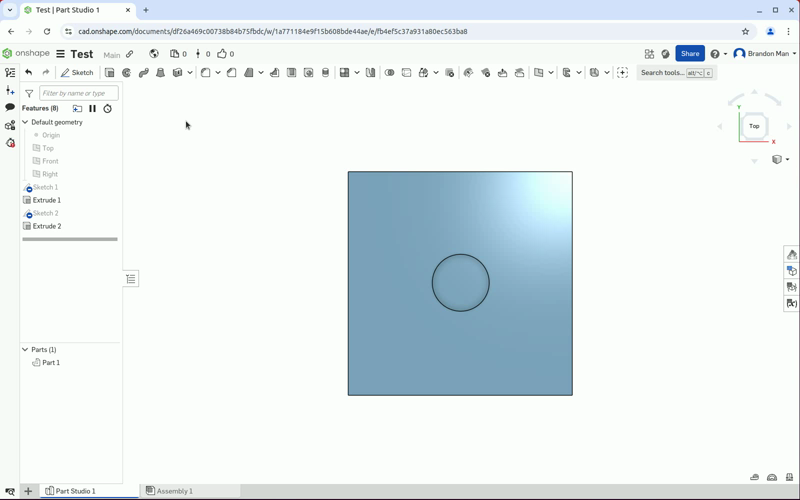
key(shift+h)
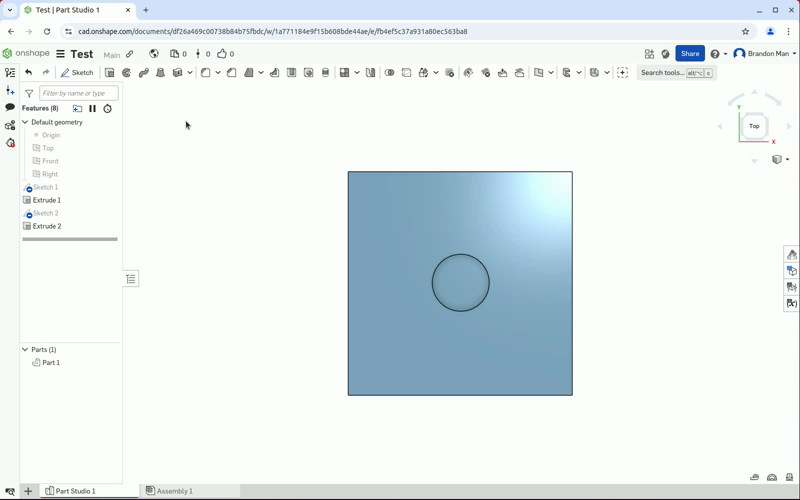
key(shift+h)
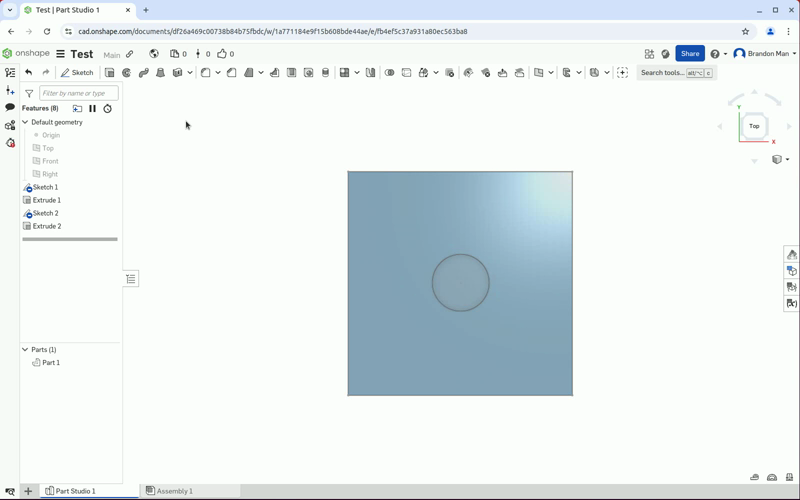
key(shift+7)
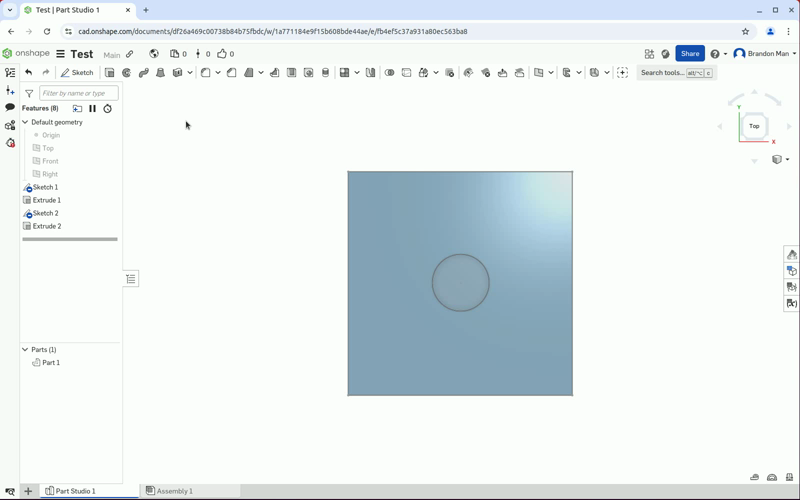
key(up, 3)
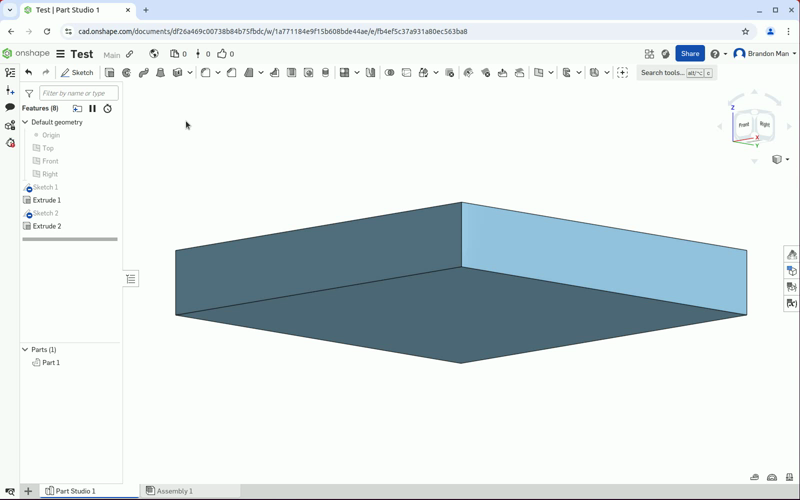
key(left, 3)
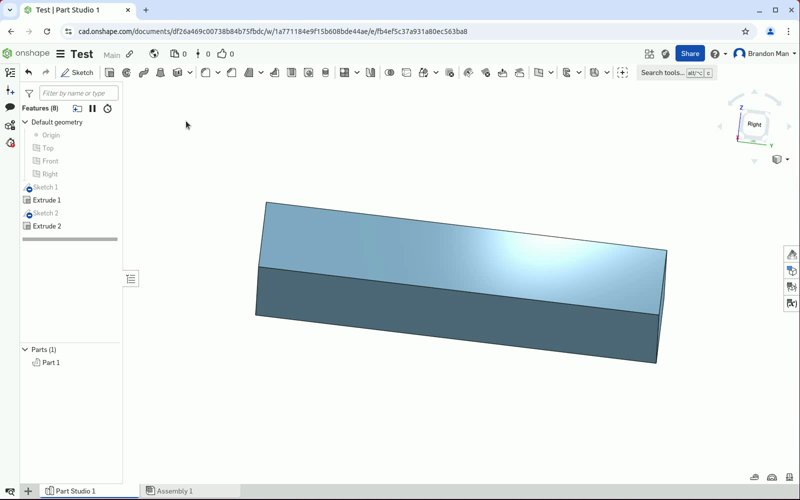
key(right, 3)
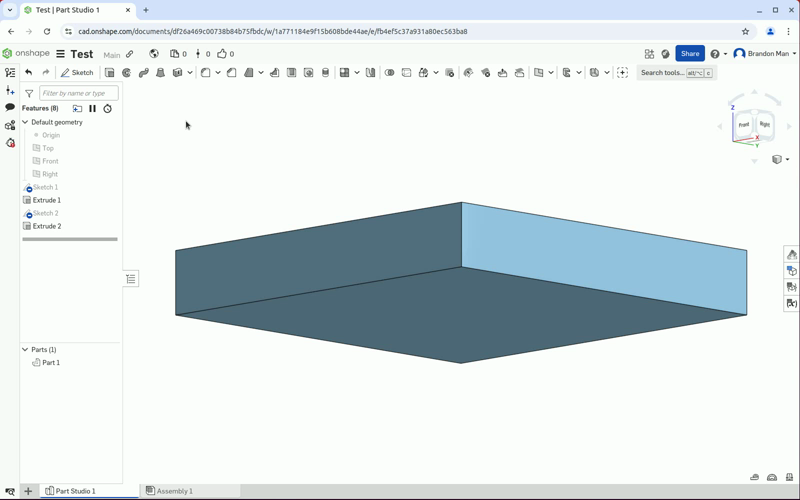
key(down, 3)
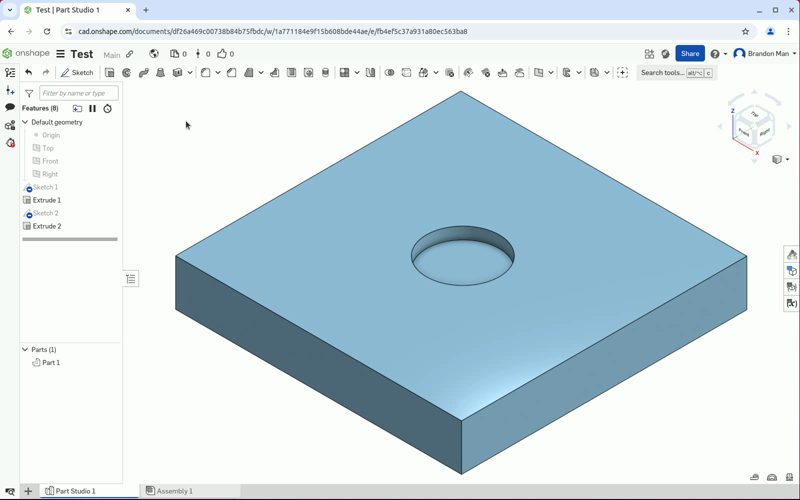
mouse_move(73, 189)
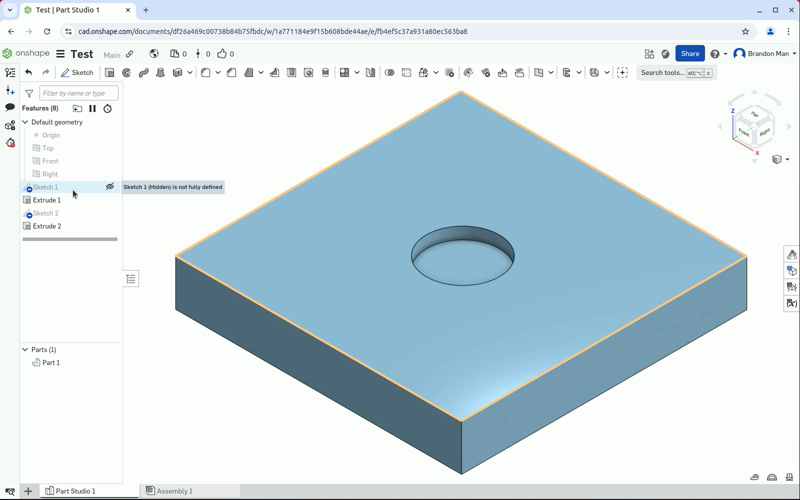
click(73, 189)